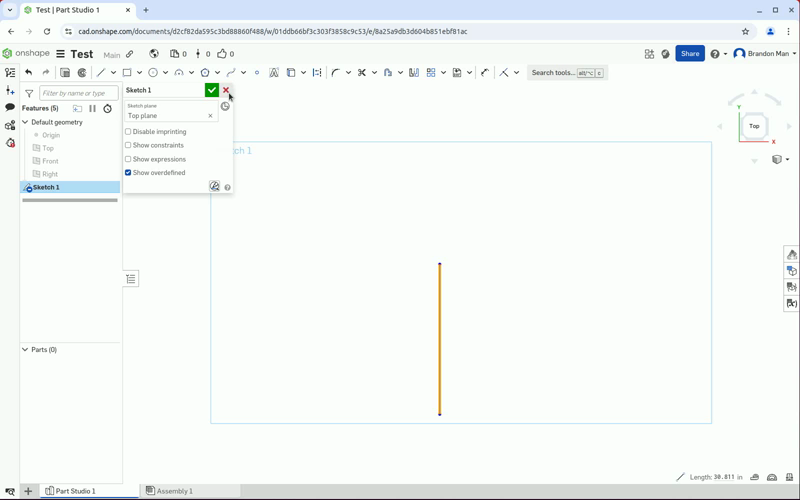
key(shift+h)
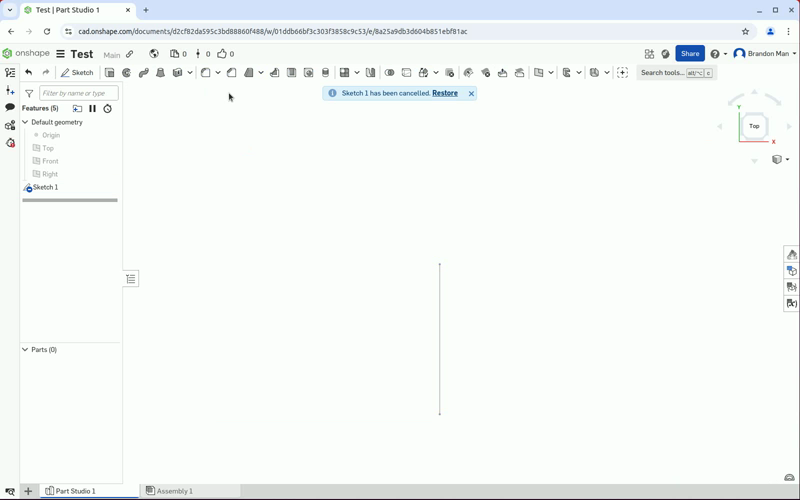
key(shift+s)
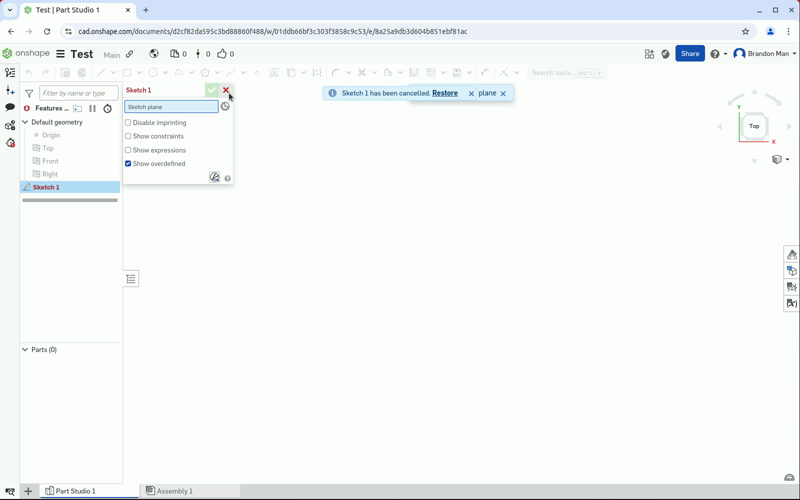
mouse_move(73, 150)
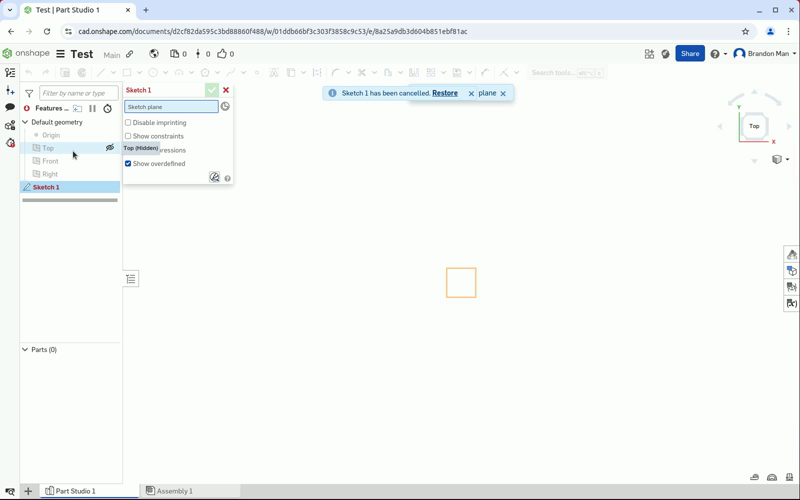
click(73, 150)
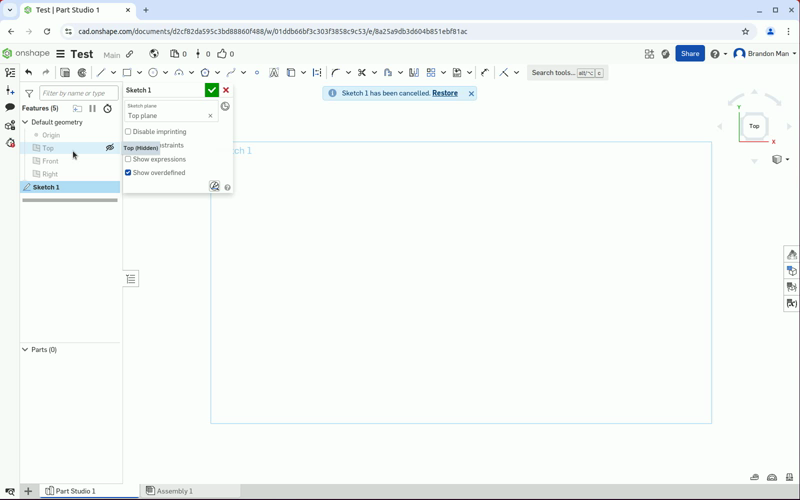
mouse_move(73, 352)
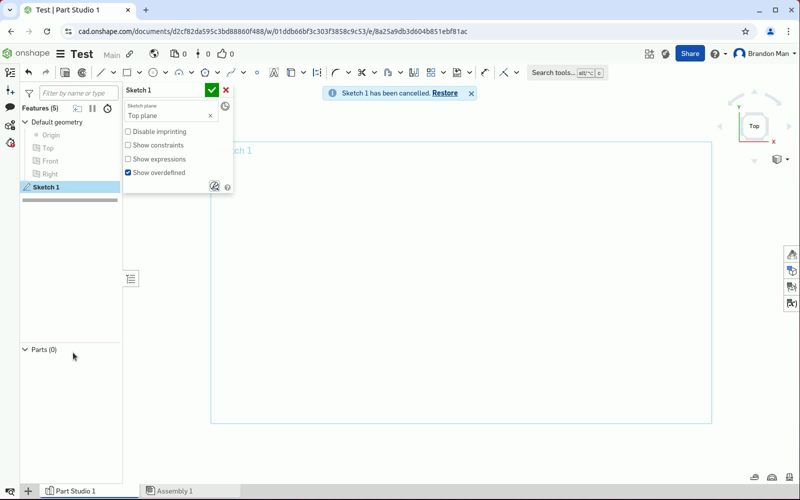
key(y)
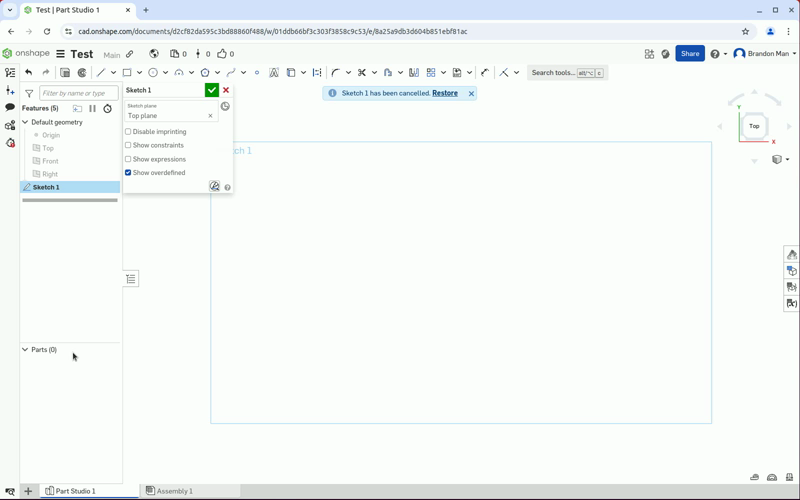
key(c)
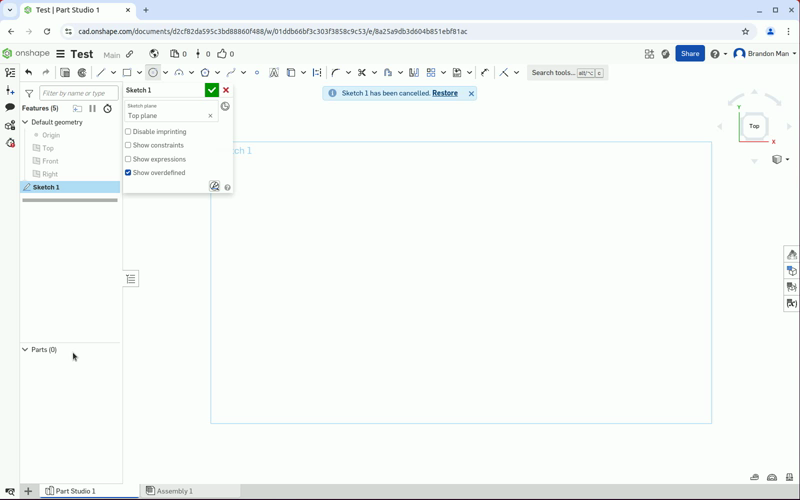
key_down(shift)
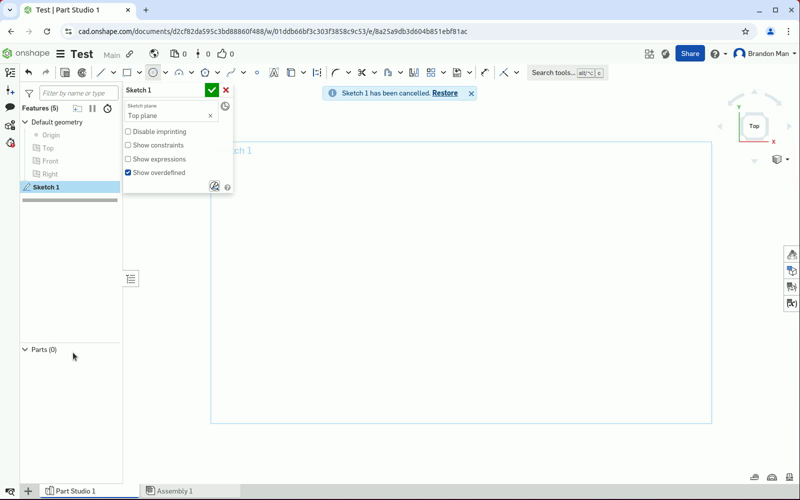
mouse_move(461, 282)
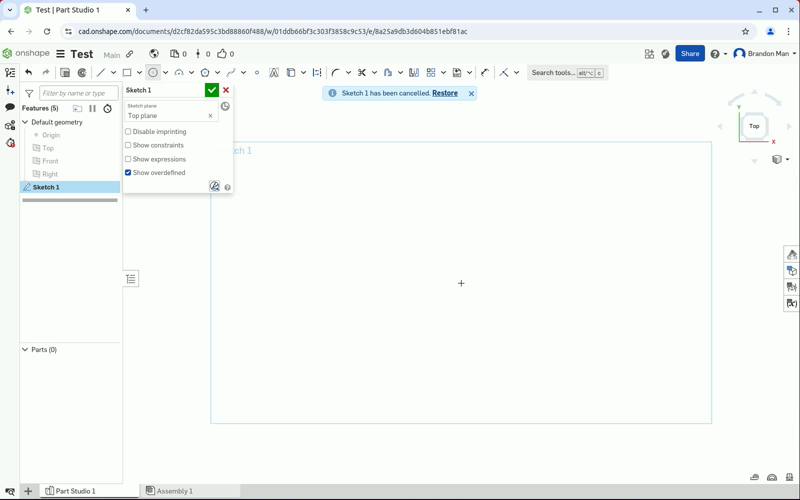
click(461, 282)
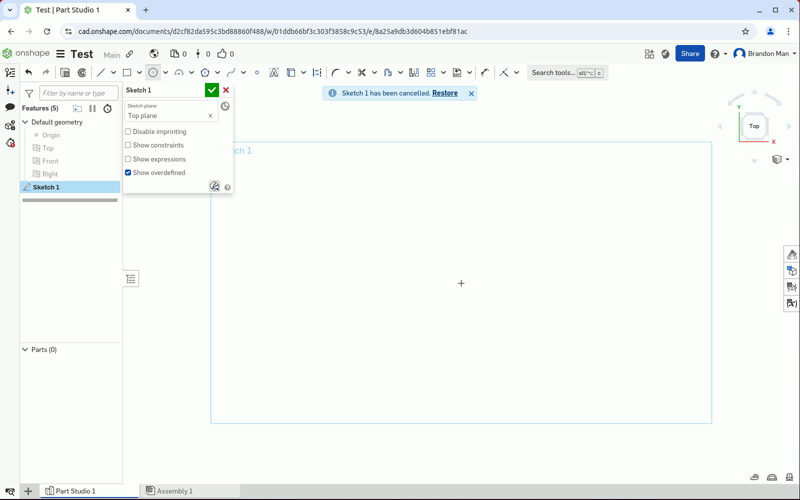
key_up(shift)
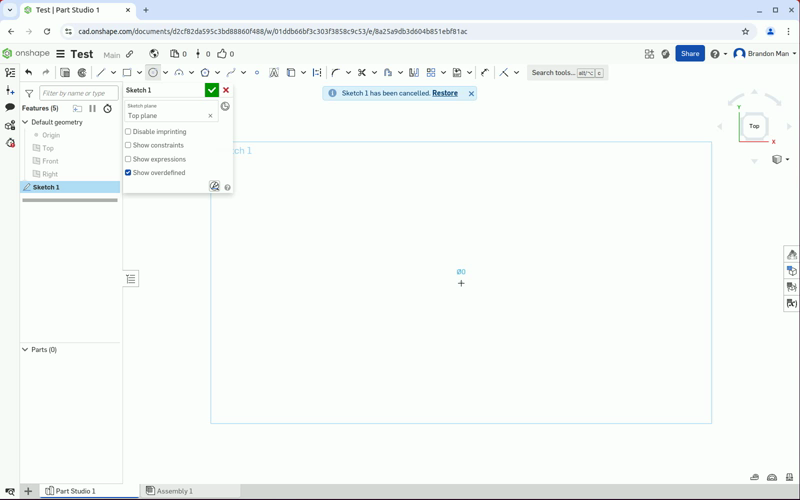
mouse_move(490, 282)
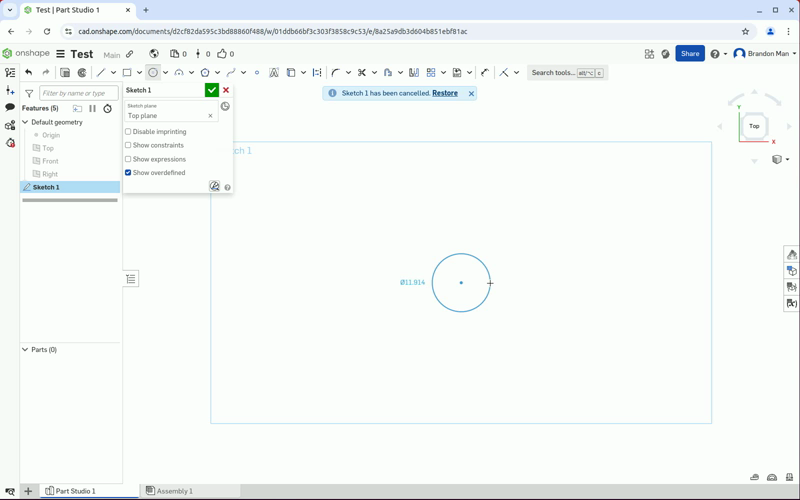
click(490, 282)
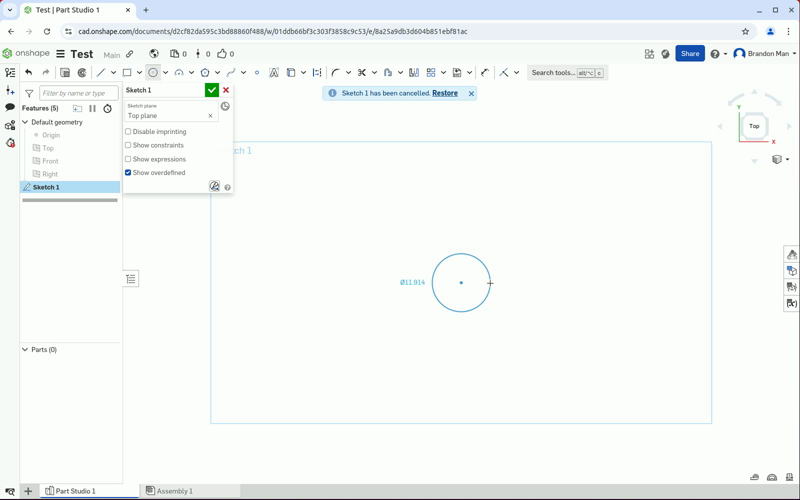
key(esc)
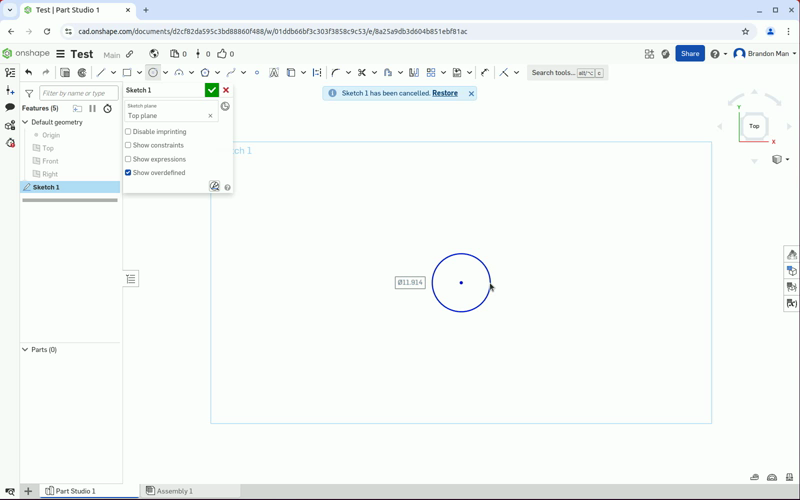
mouse_move(454, 276)
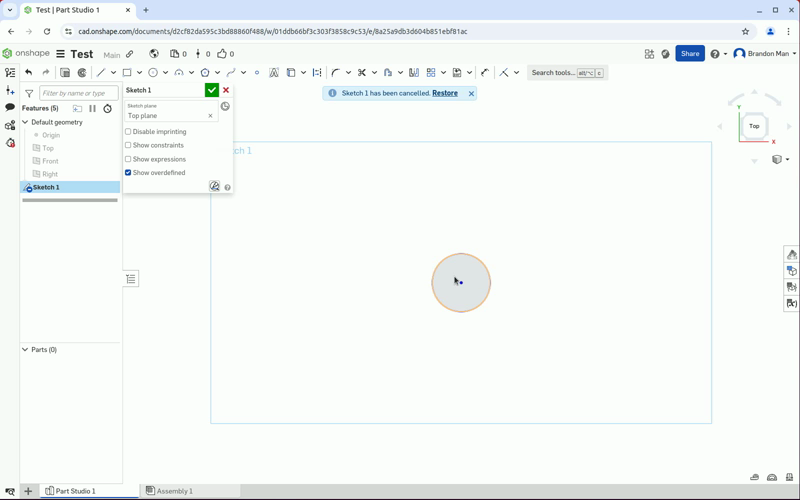
click(454, 276)
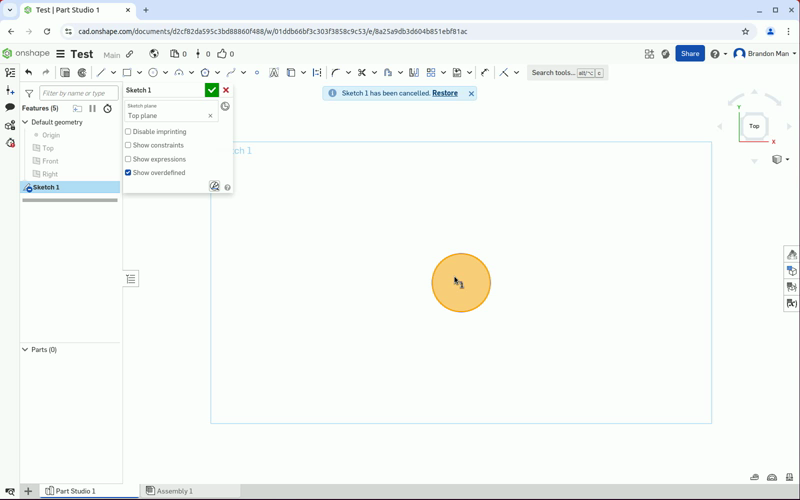
mouse_move(73, 352)
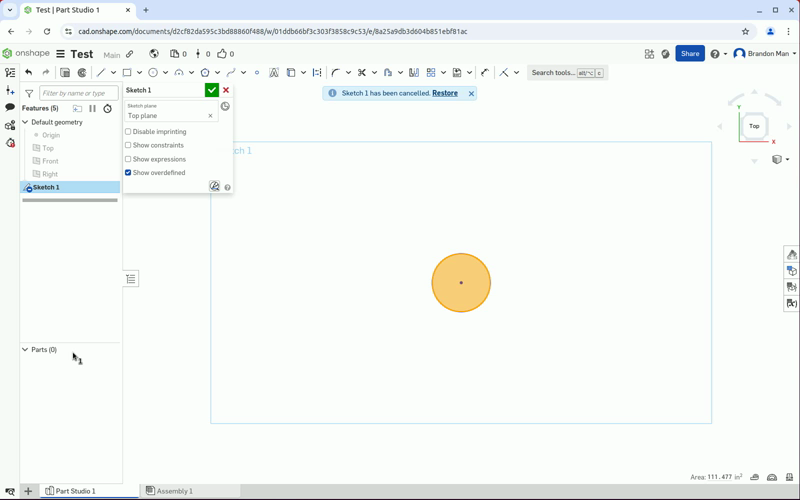
key(shift+y)
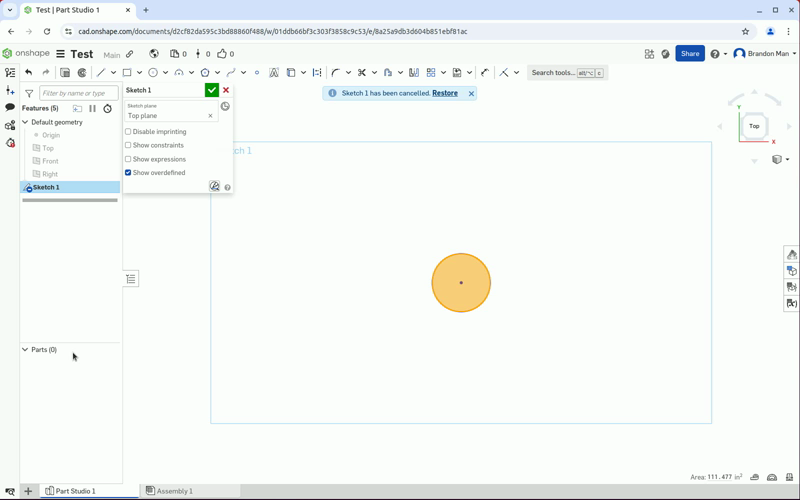
key(shift+e)
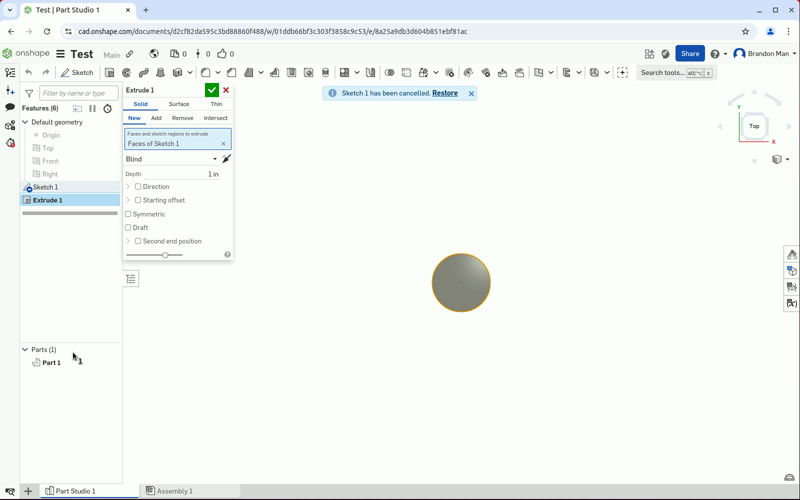
mouse_move(143, 106)
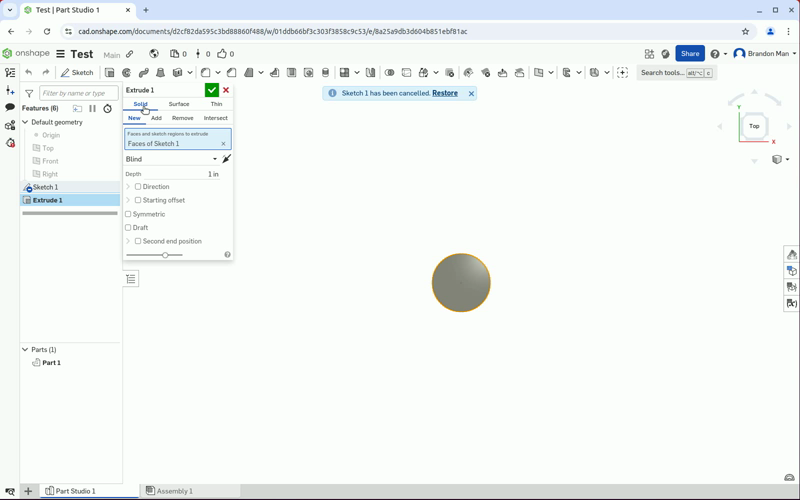
click(143, 106)
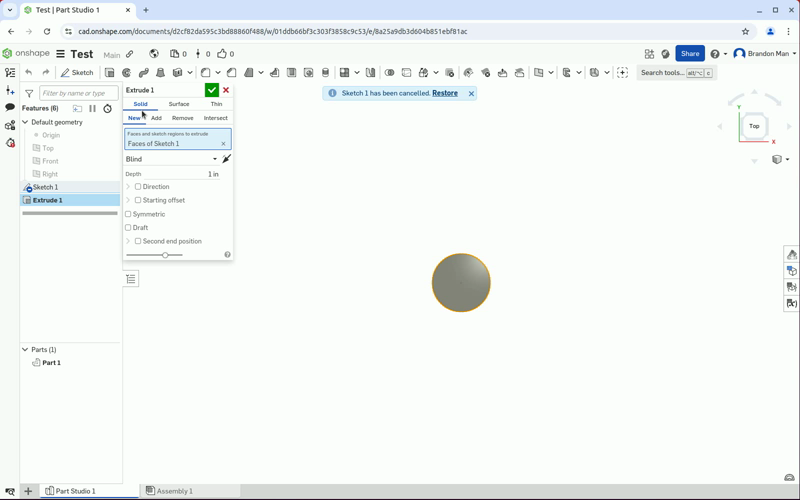
mouse_move(137, 120)
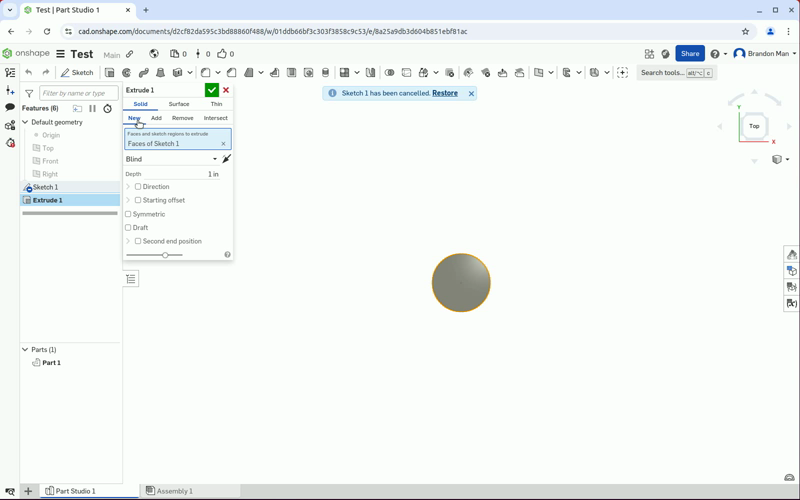
click(137, 120)
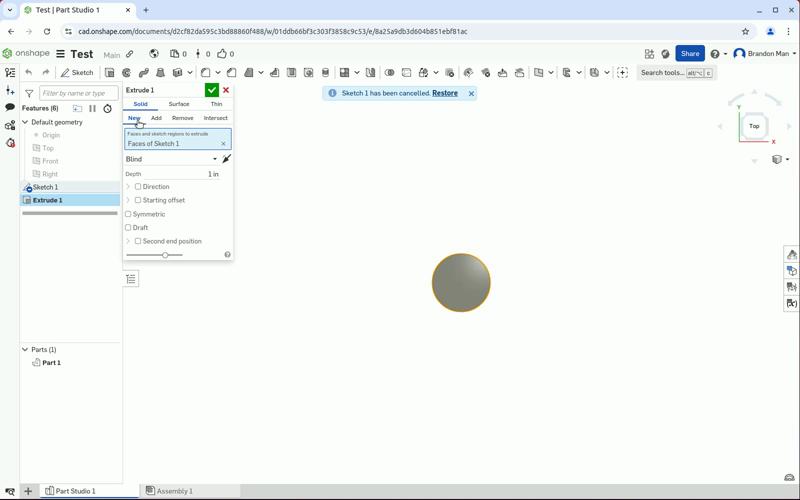
key(tab, 4)
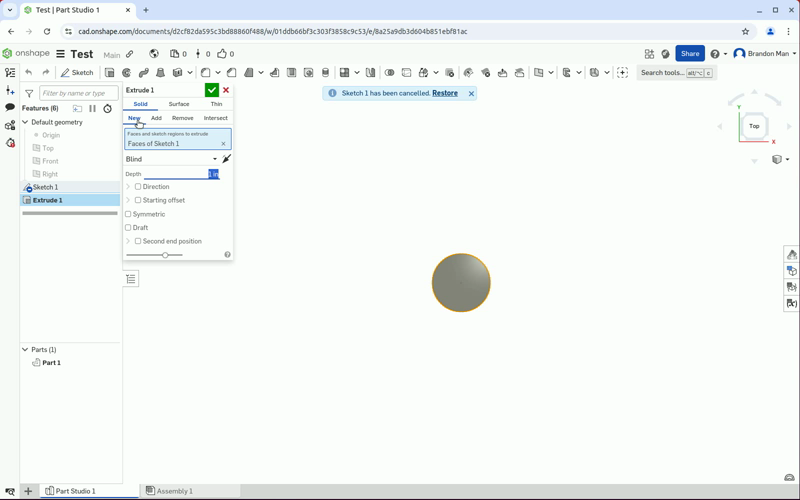
text(23.108)
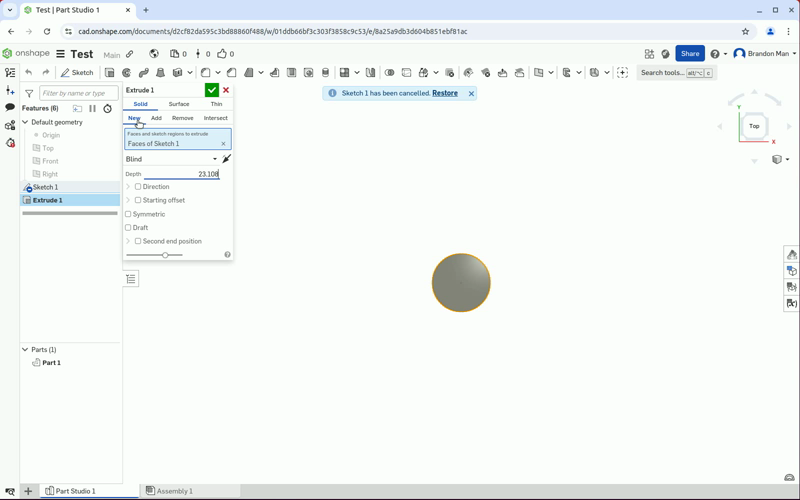
key(enter)
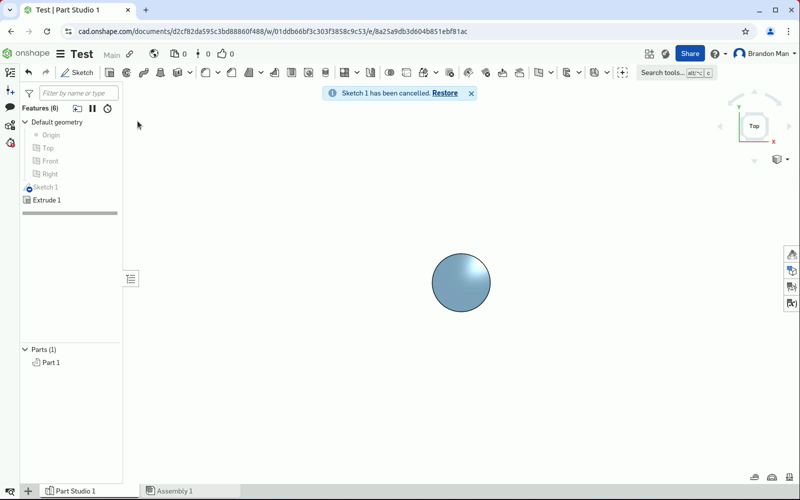
key(shift+h)
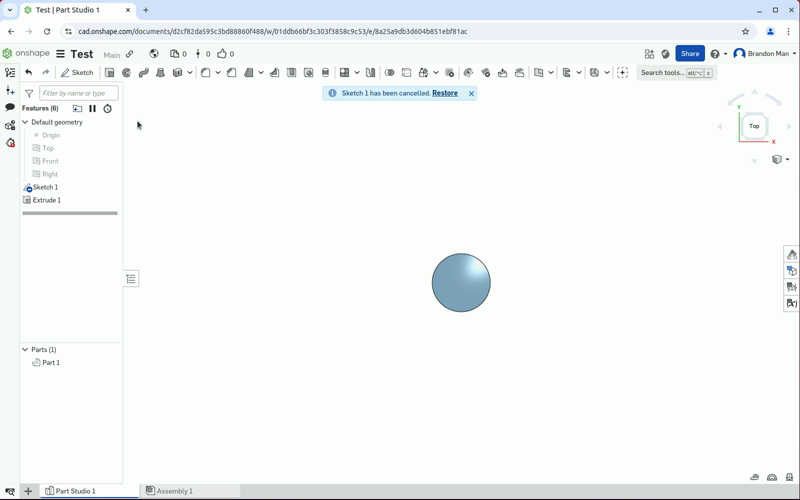
key(shift+h)
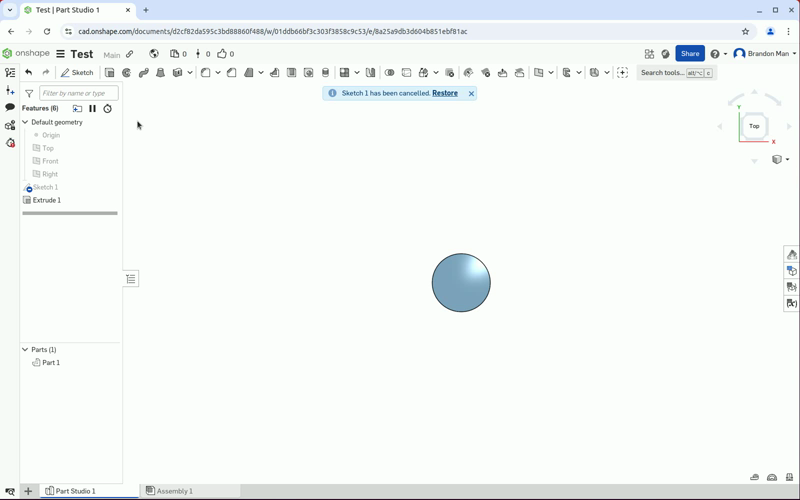
mouse_move(73, 189)
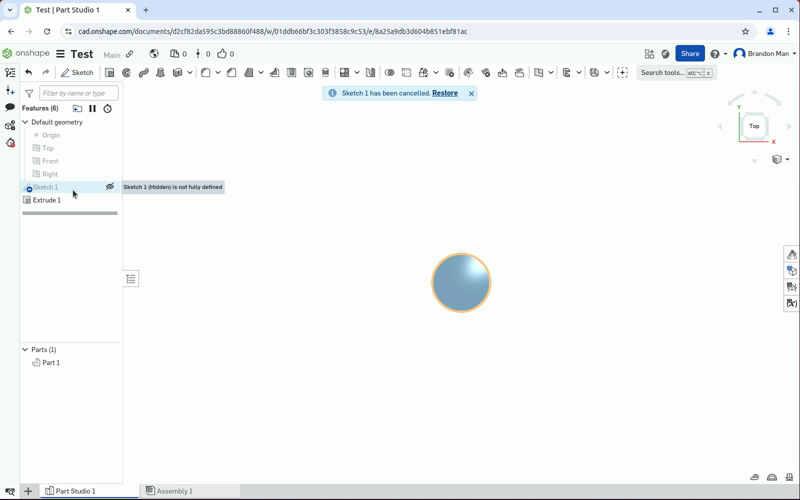
click(73, 189)
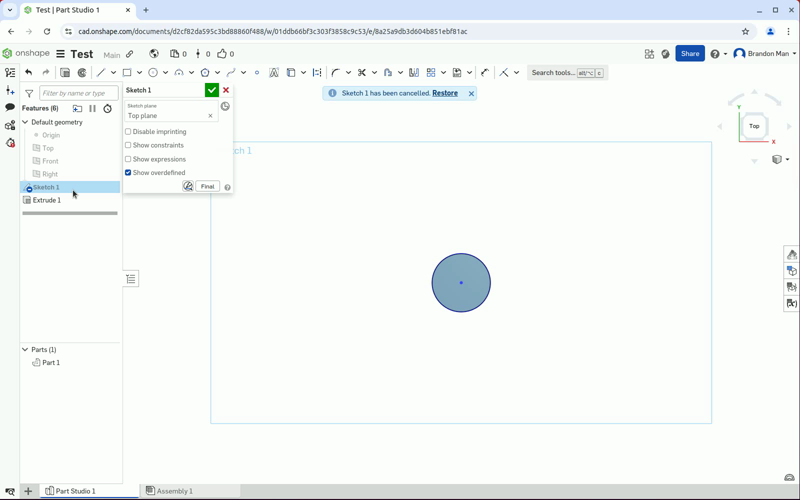
mouse_move(229, 92)
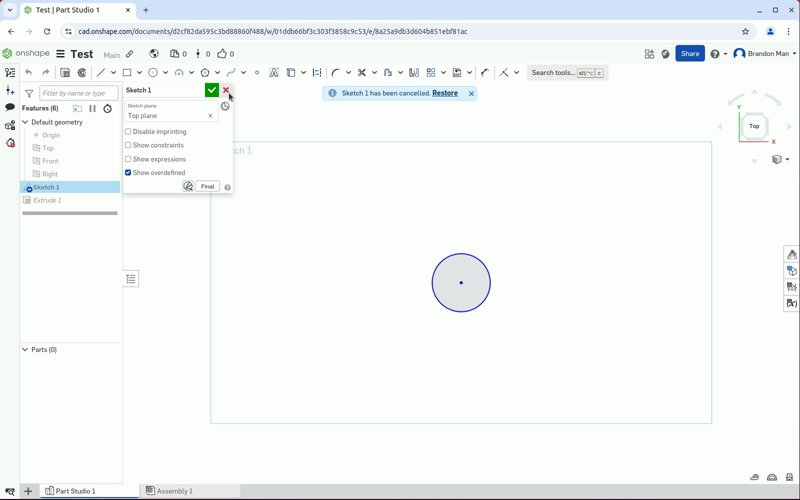
click(229, 92)
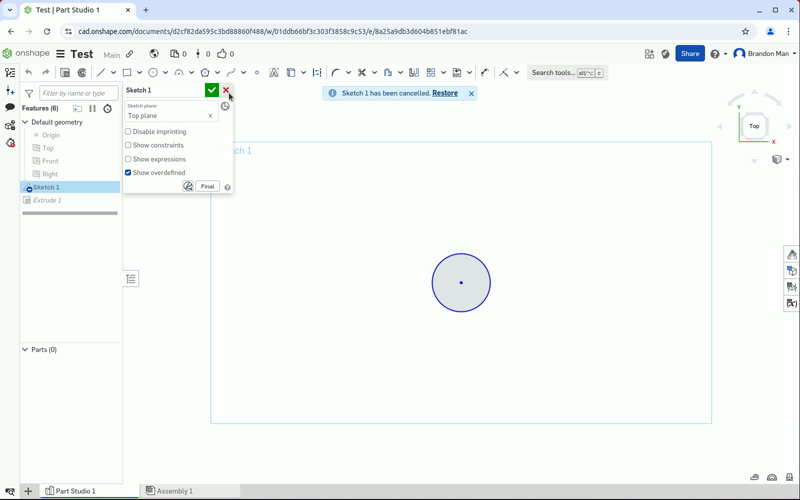
key(shift+s)
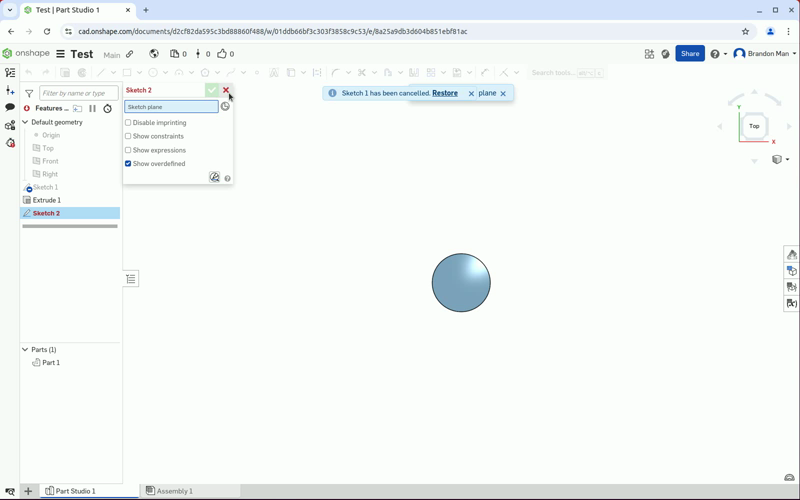
mouse_move(73, 150)
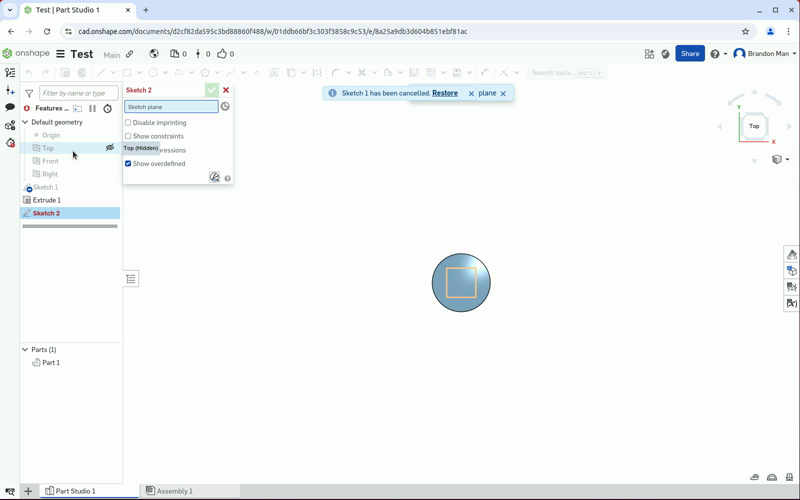
click(73, 150)
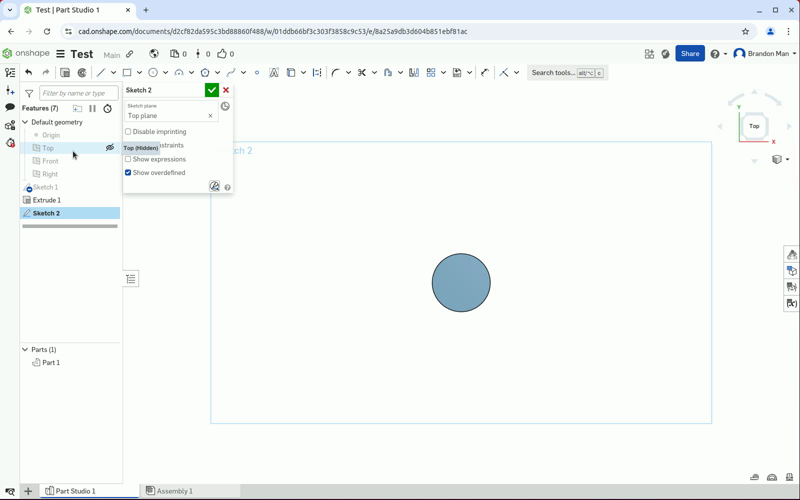
mouse_move(73, 352)
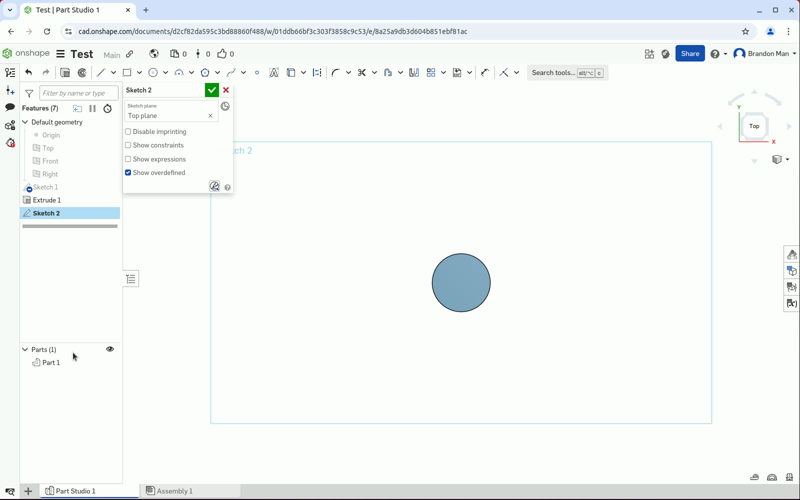
key(y)
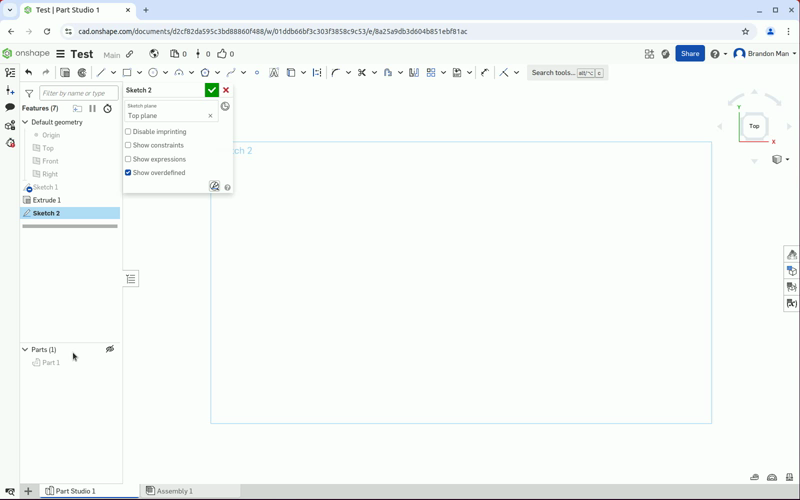
key(c)
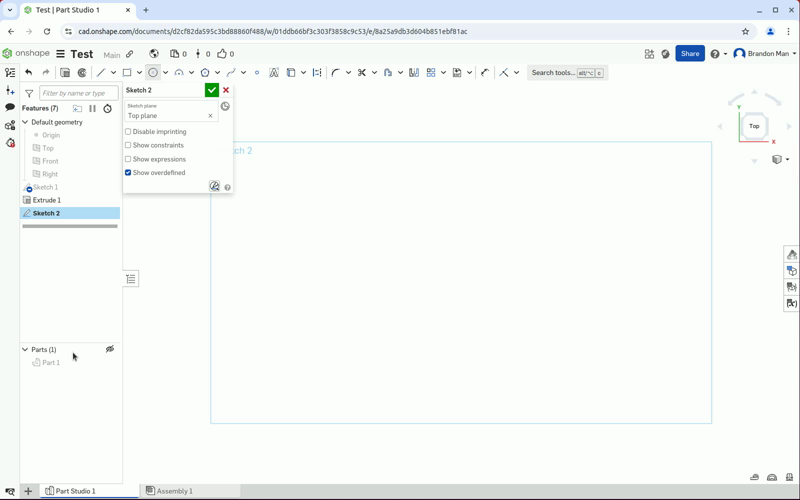
key_down(shift)
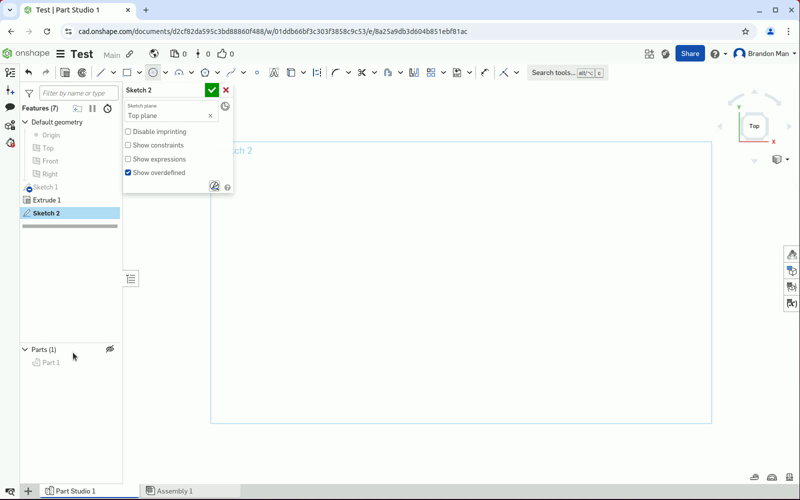
mouse_move(461, 282)
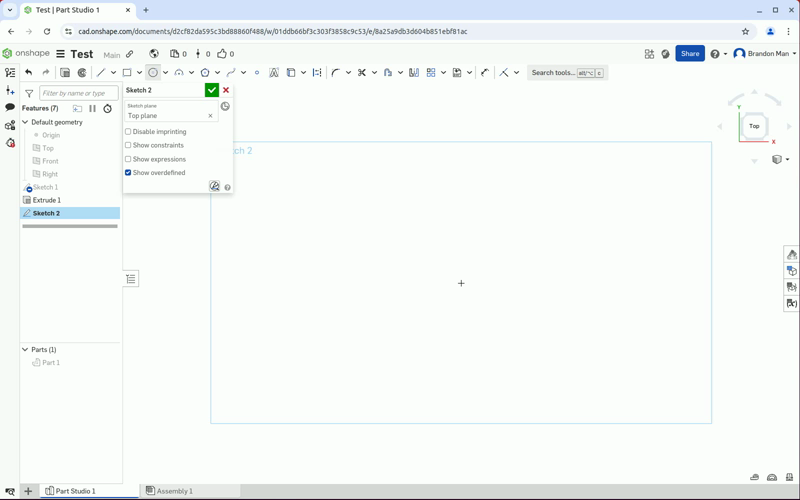
click(461, 282)
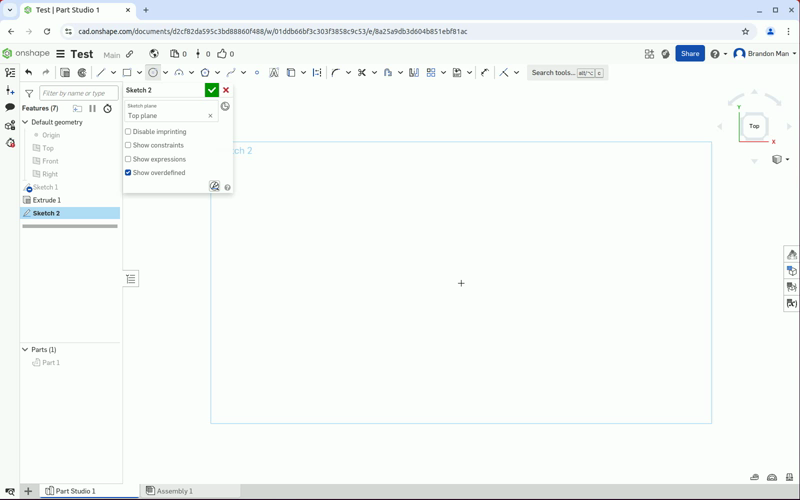
key_up(shift)
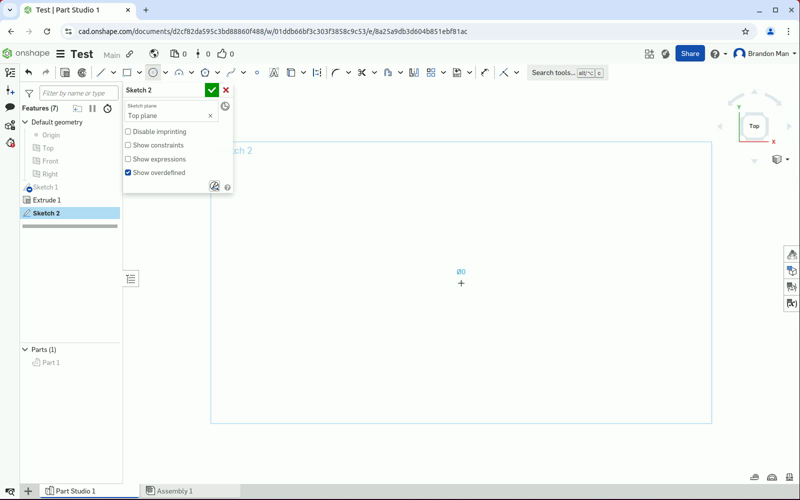
mouse_move(518, 282)
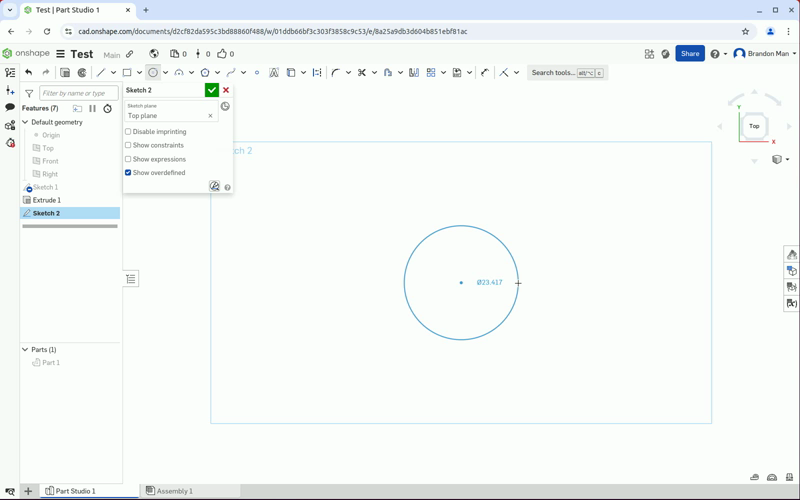
click(518, 282)
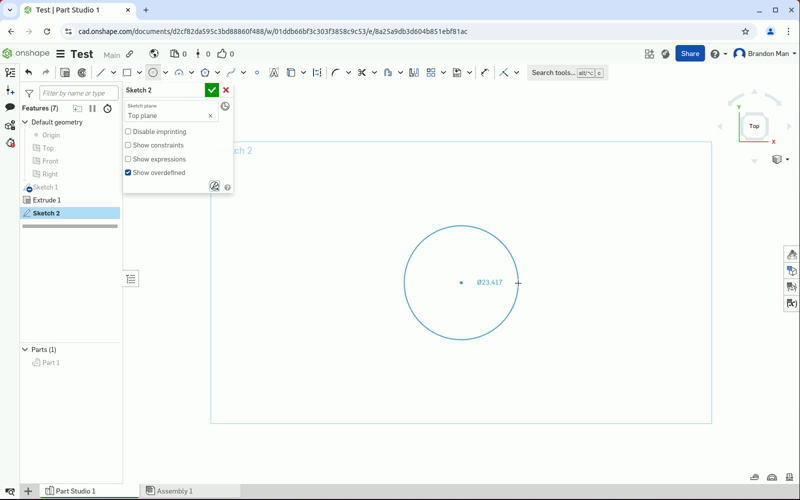
key(esc)
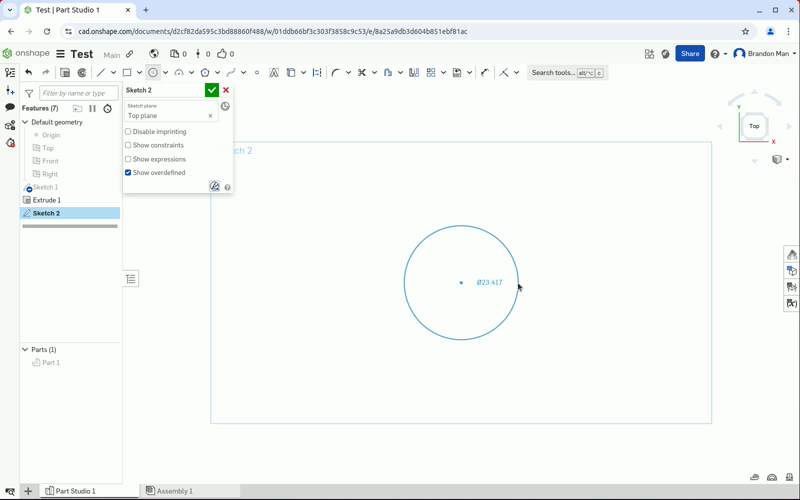
key(c)
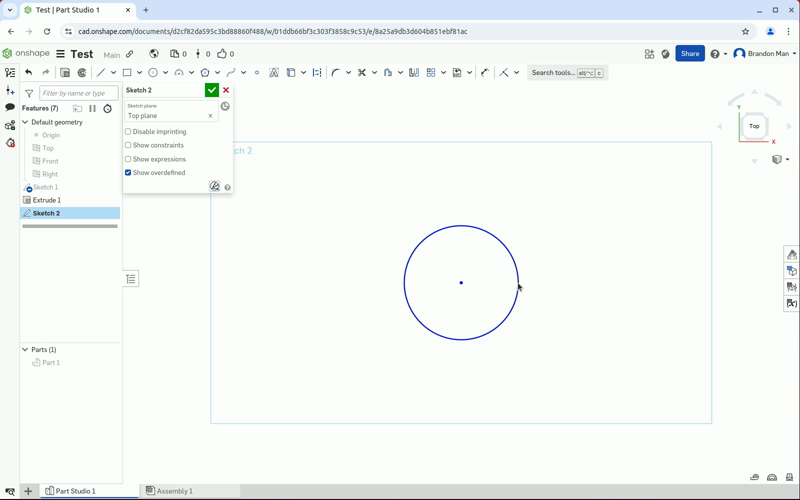
key_down(shift)
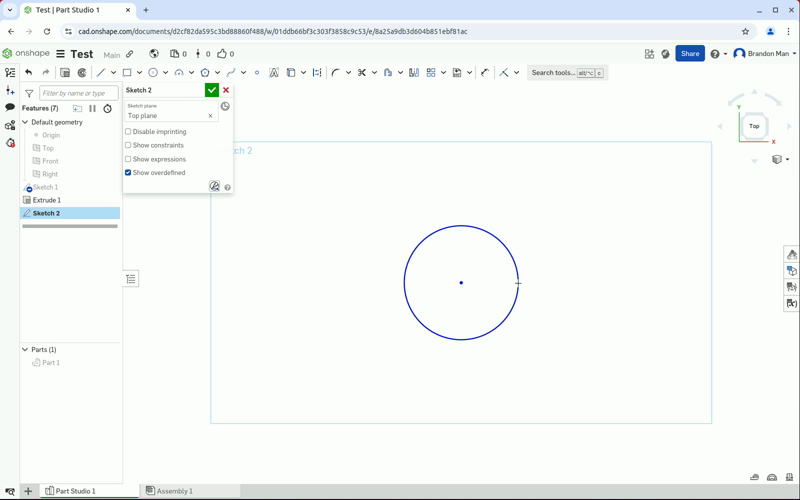
mouse_move(461, 282)
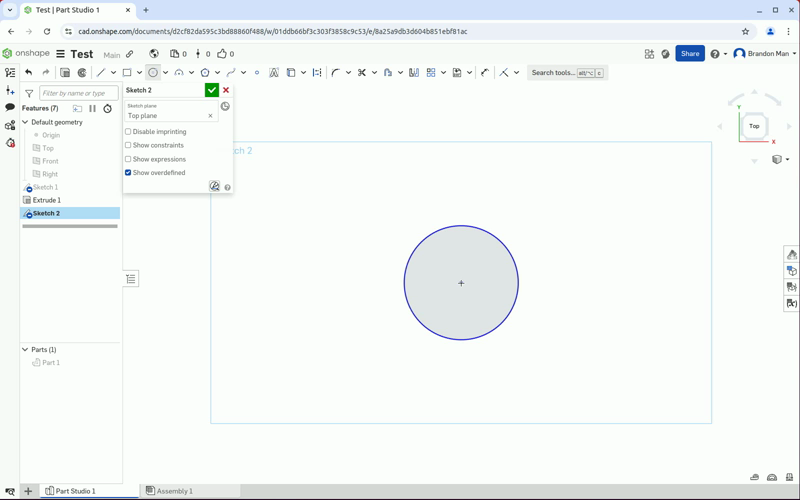
click(461, 282)
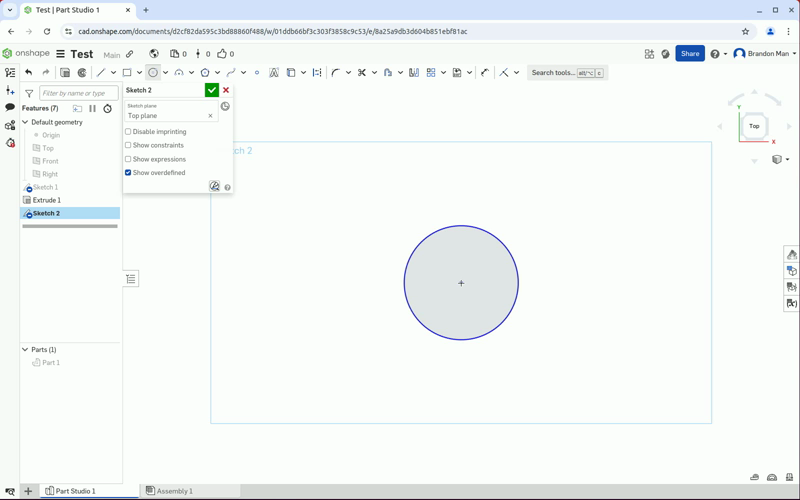
key_up(shift)
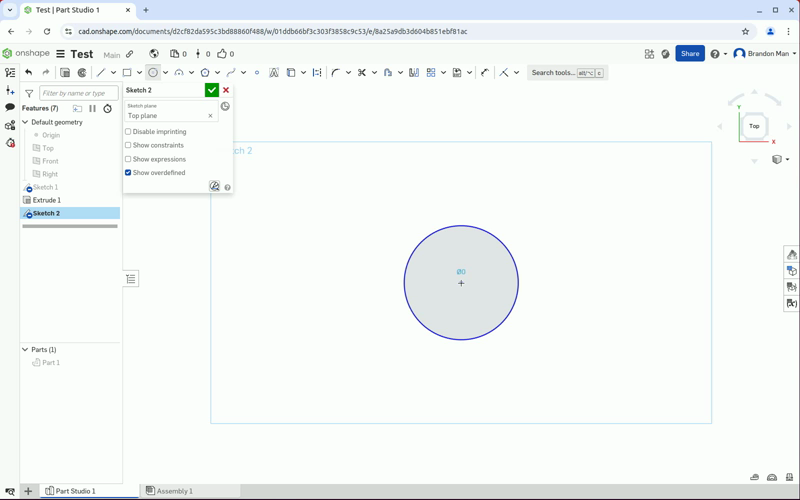
mouse_move(489, 282)
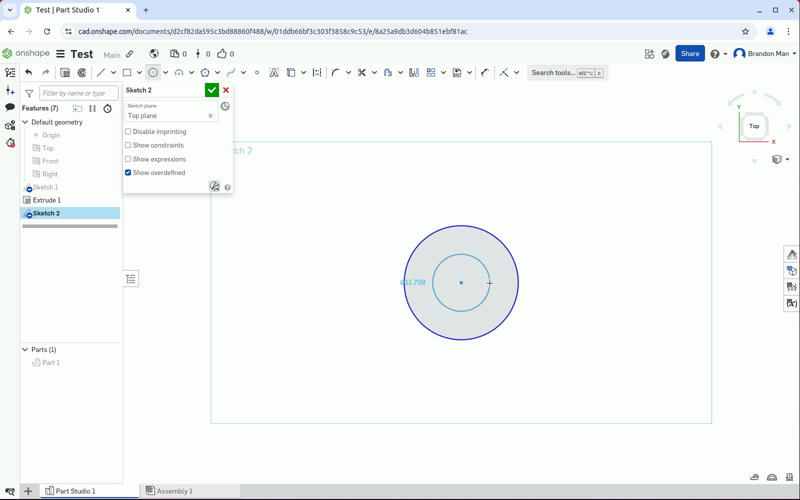
click(489, 282)
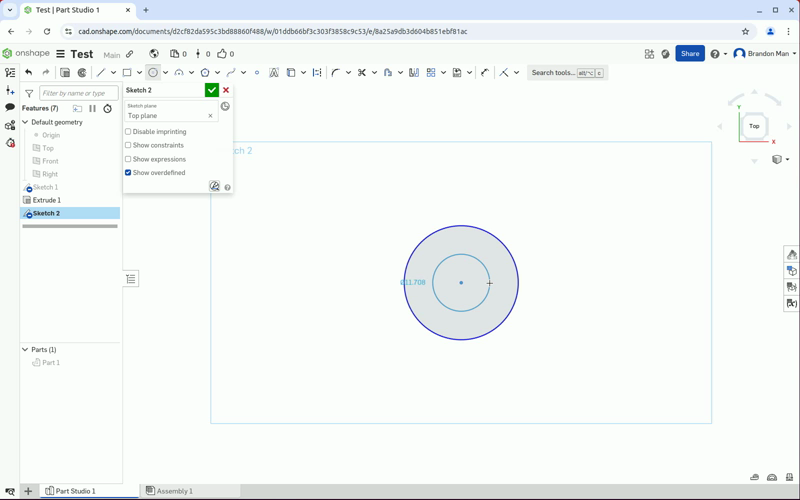
key(esc)
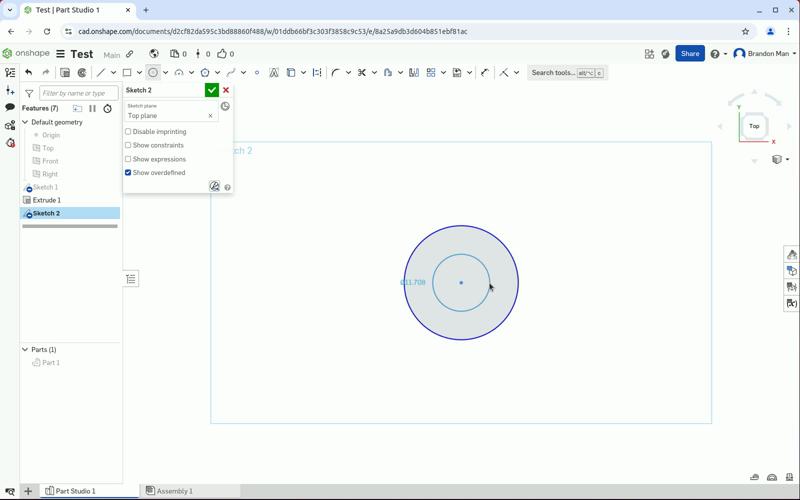
mouse_move(475, 317)
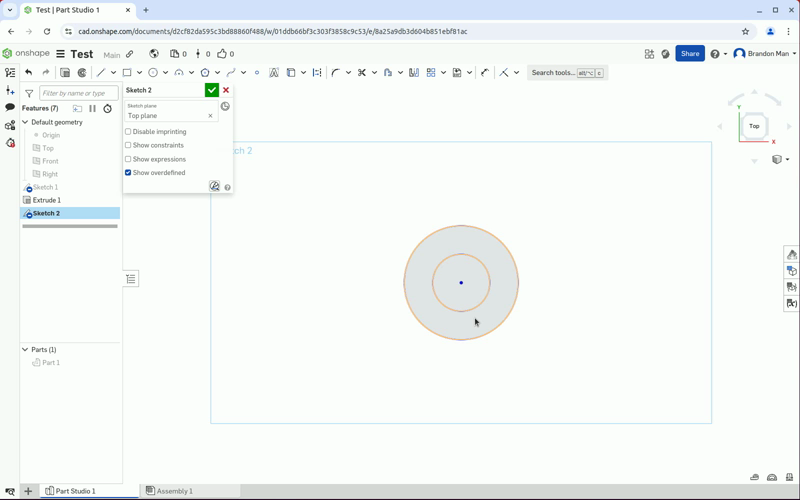
click(475, 317)
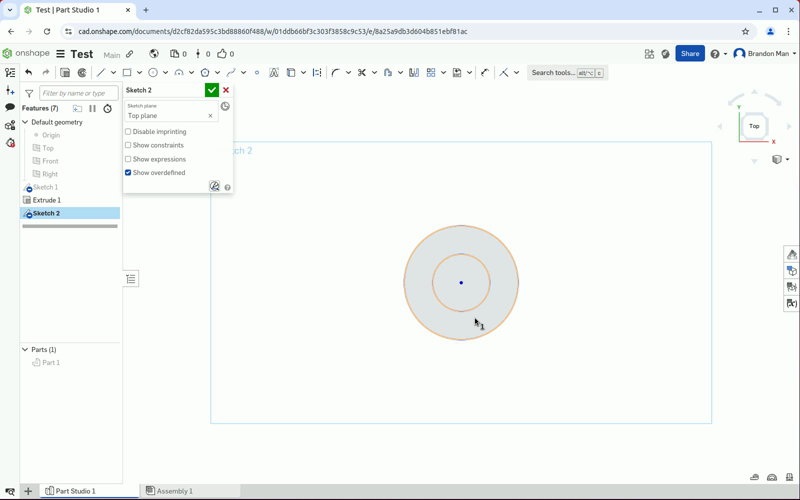
mouse_move(73, 352)
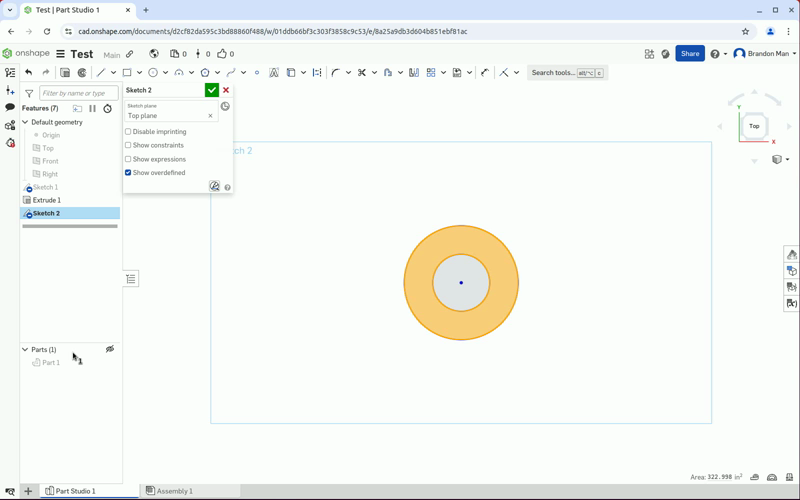
key(shift+y)
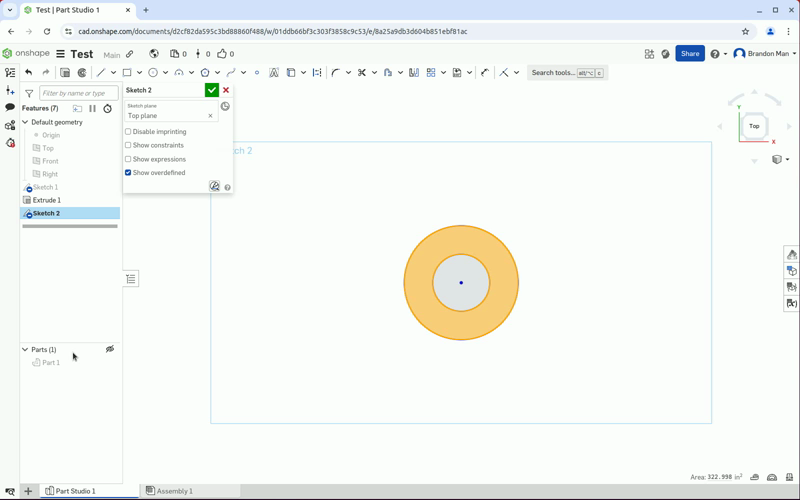
key(shift+e)
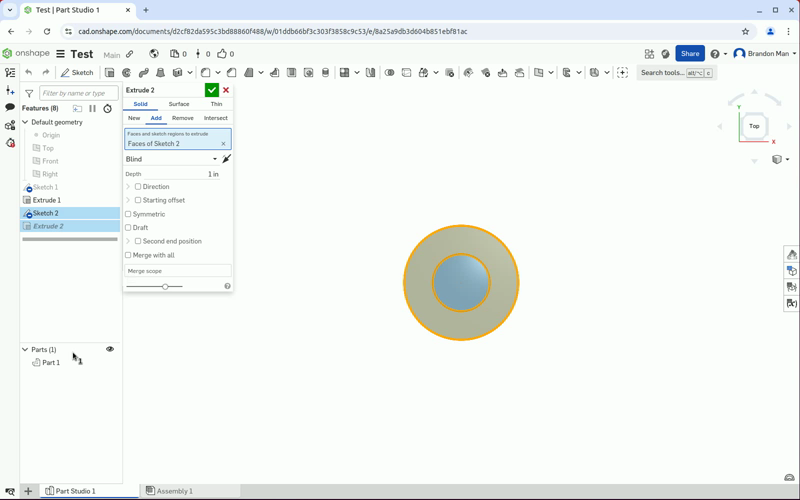
mouse_move(143, 106)
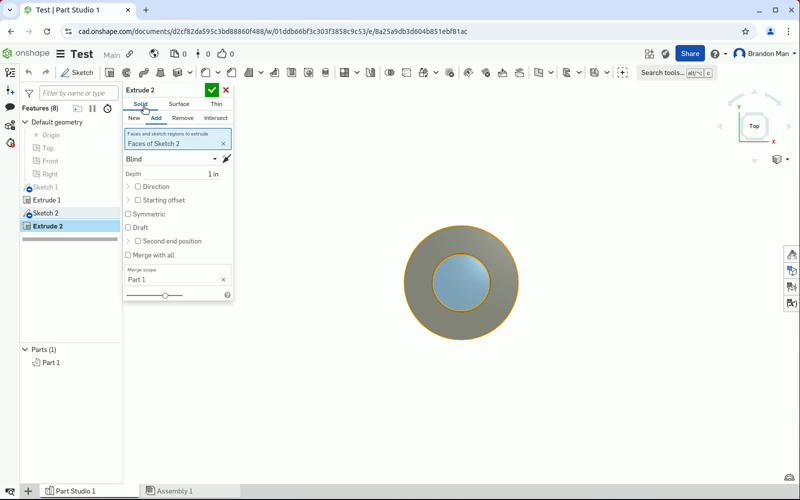
click(143, 106)
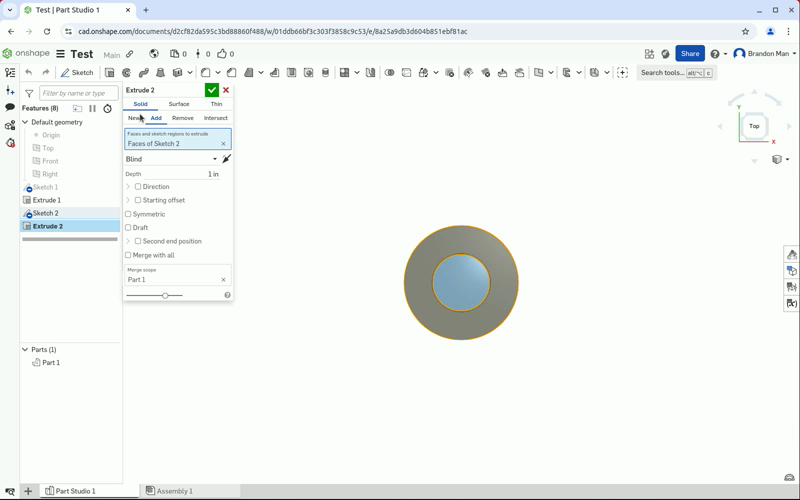
mouse_move(137, 120)
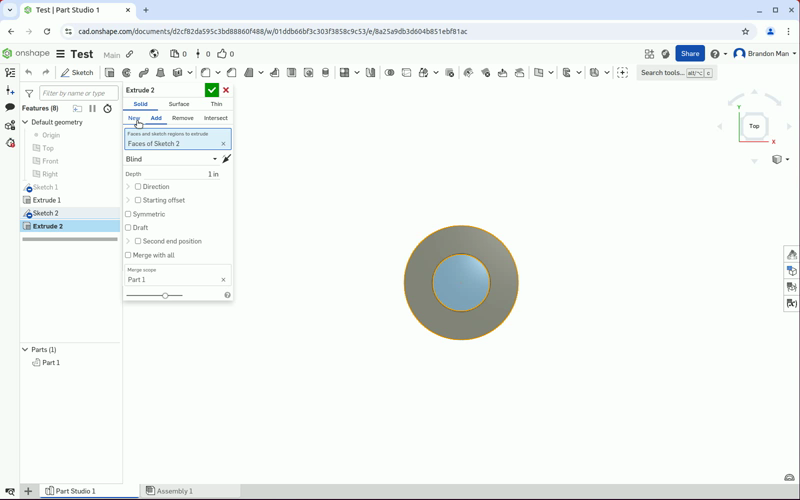
click(137, 120)
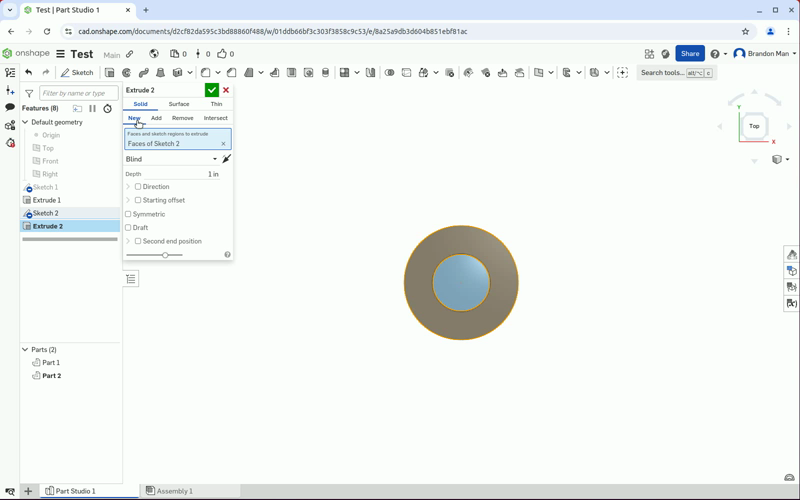
key(tab, 4)
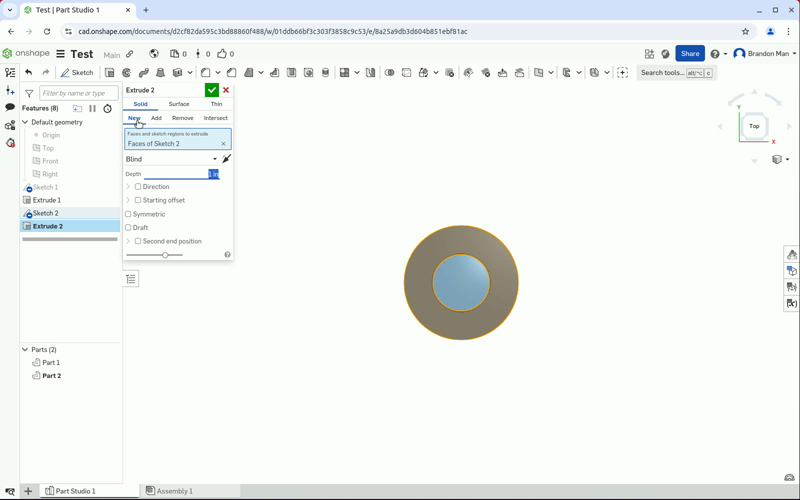
text(11.554)
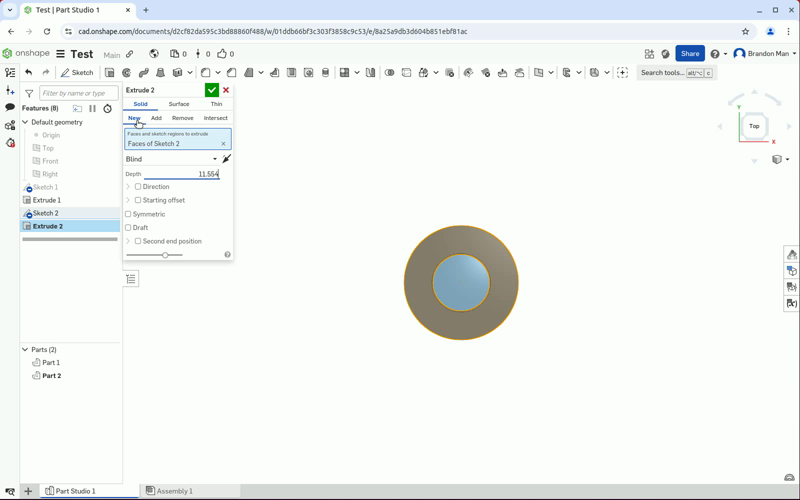
key(enter)
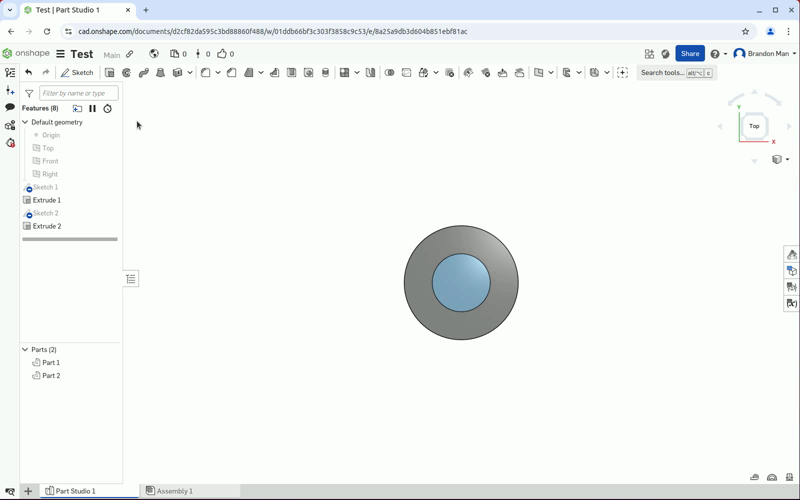
key(shift+h)
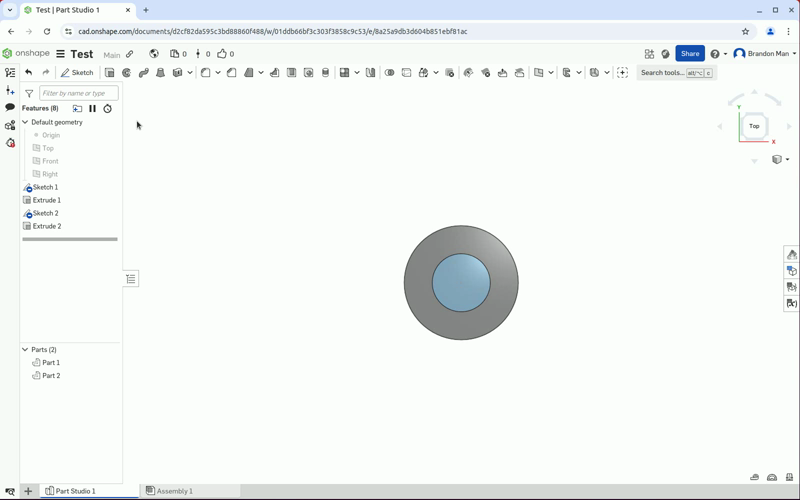
key(shift+h)
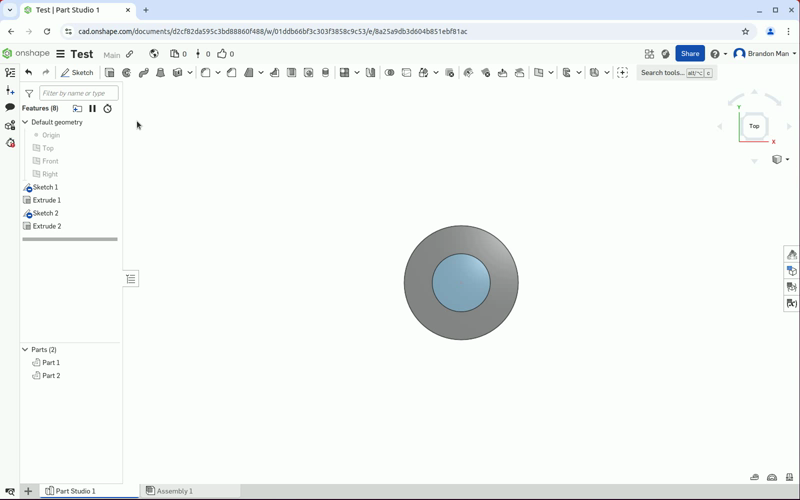
key(shift+7)
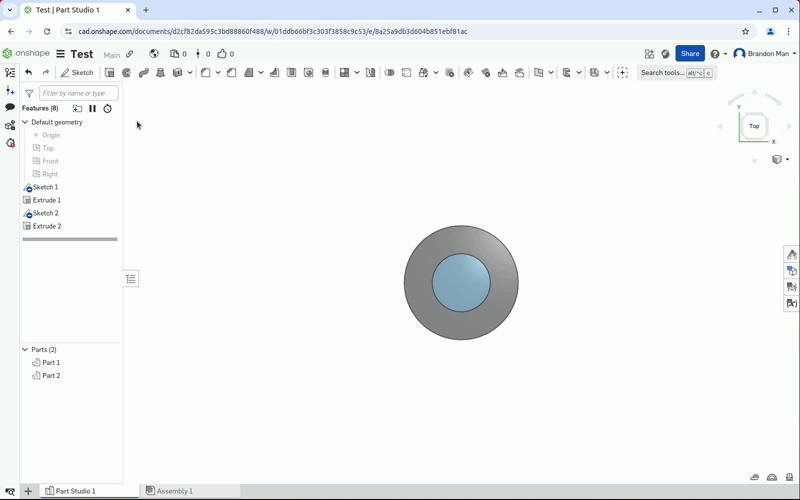
key(up, 3)
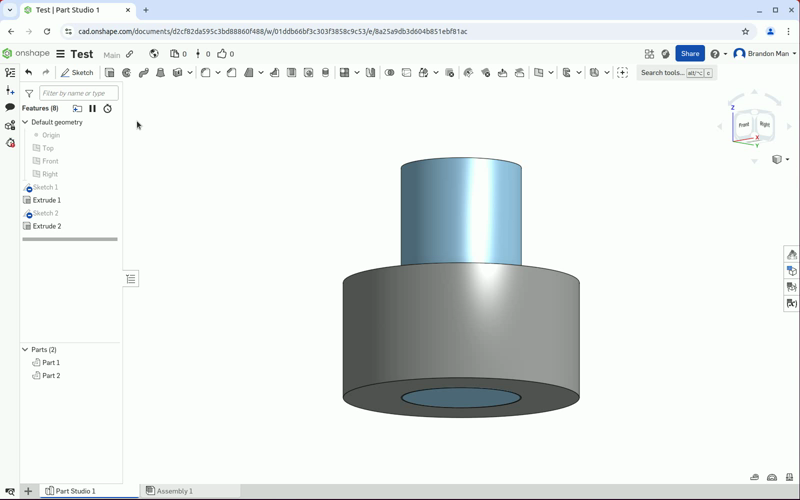
key(left, 3)
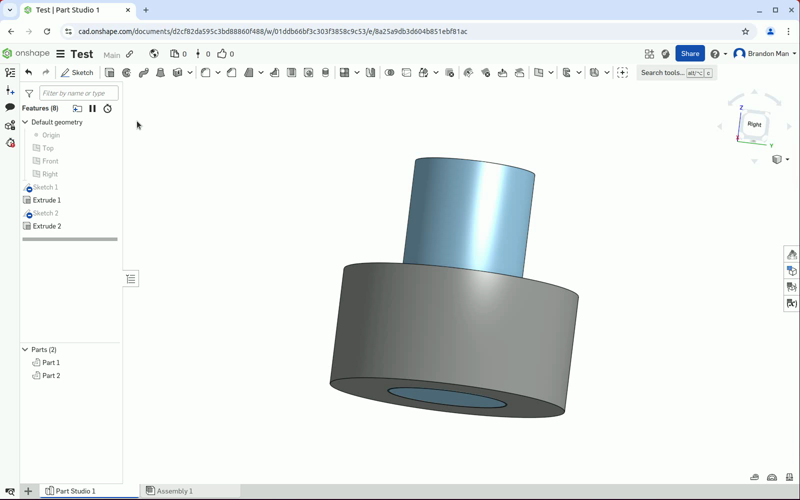
key(right, 3)
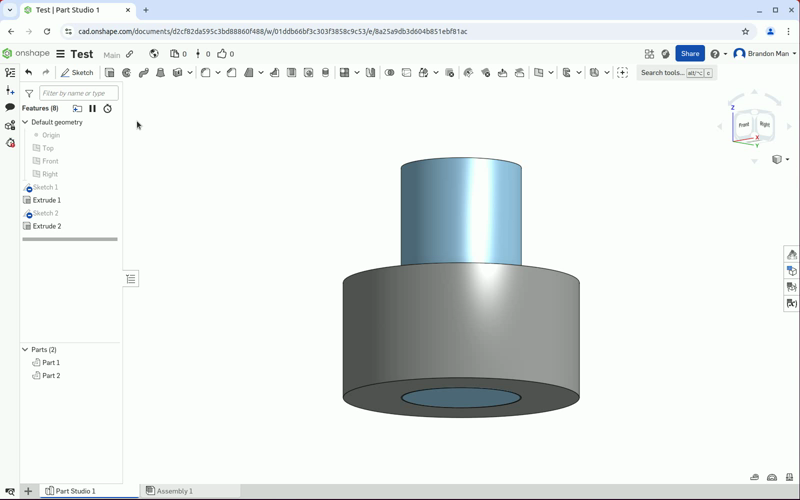
key(down, 3)
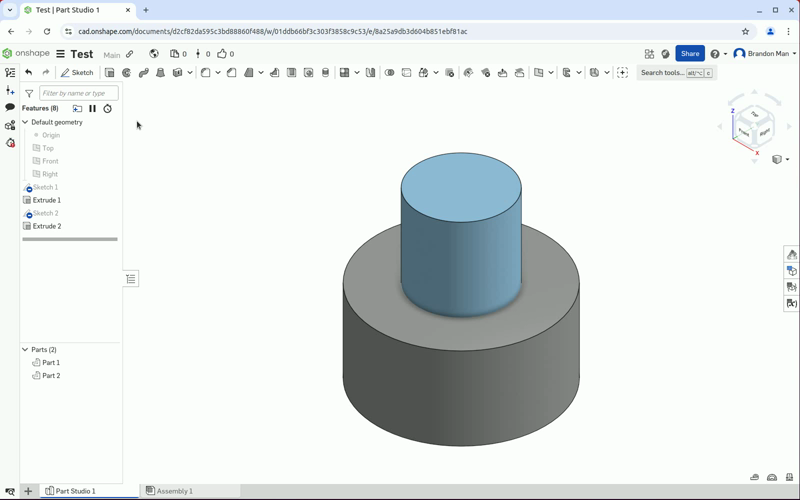
mouse_move(73, 189)
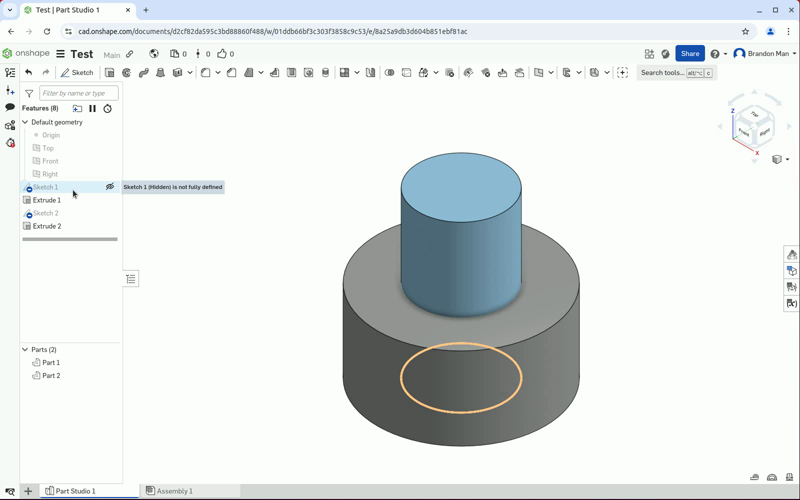
click(73, 189)